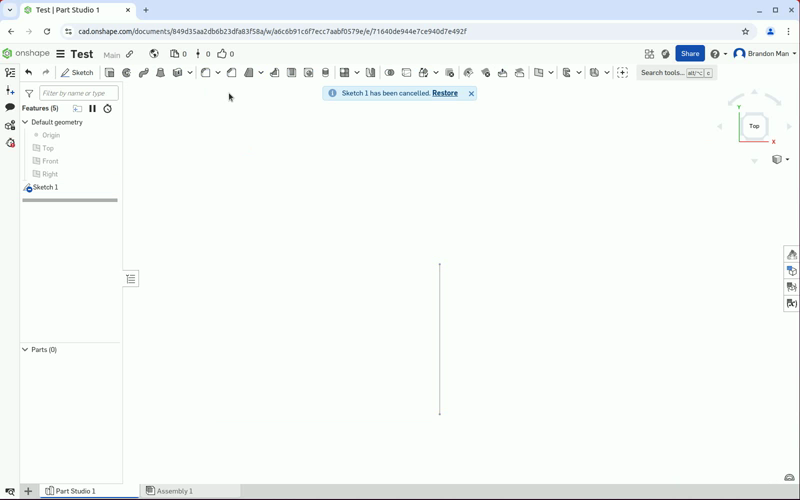
key(shift+h)
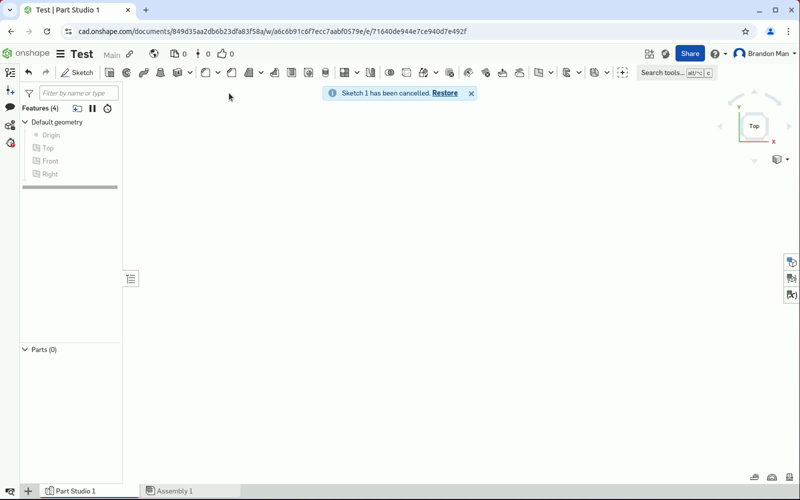
mouse_move(73, 352)
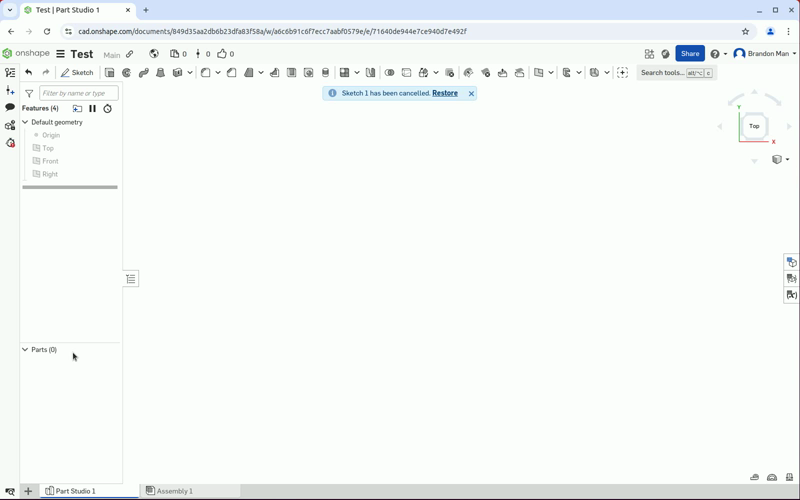
key(y)
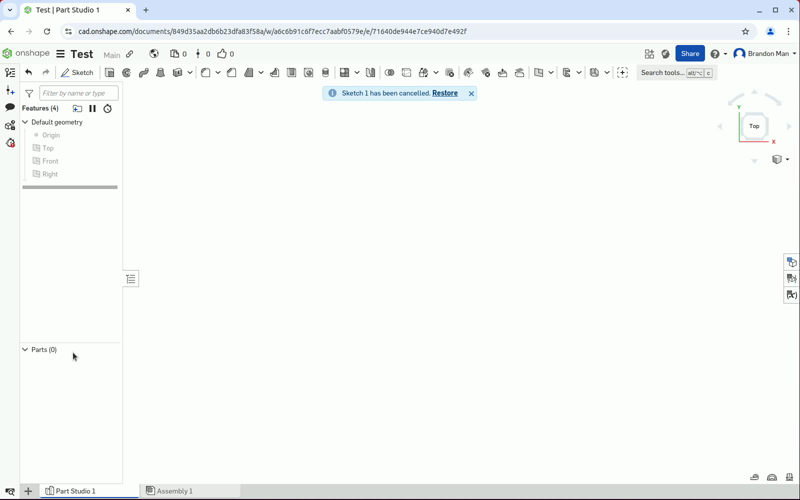
key(shift+p)
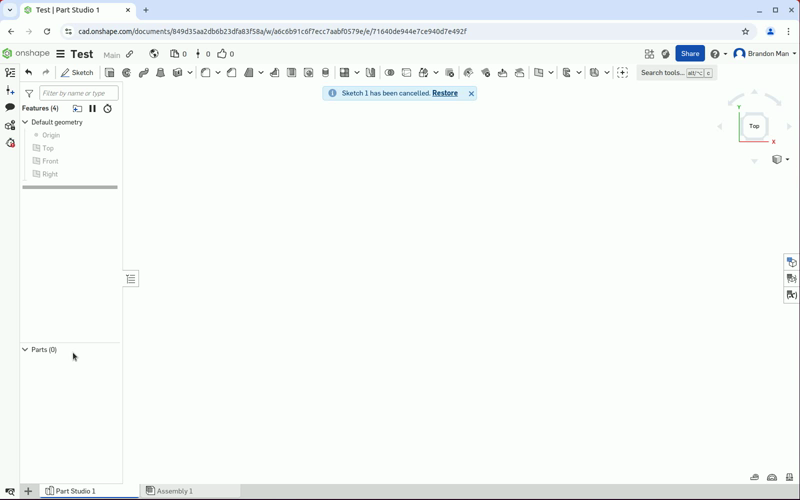
key(space)
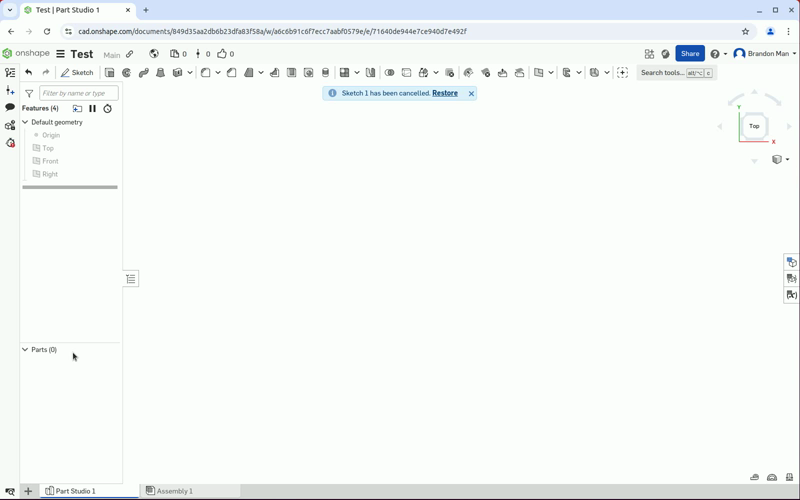
key_down(shift)
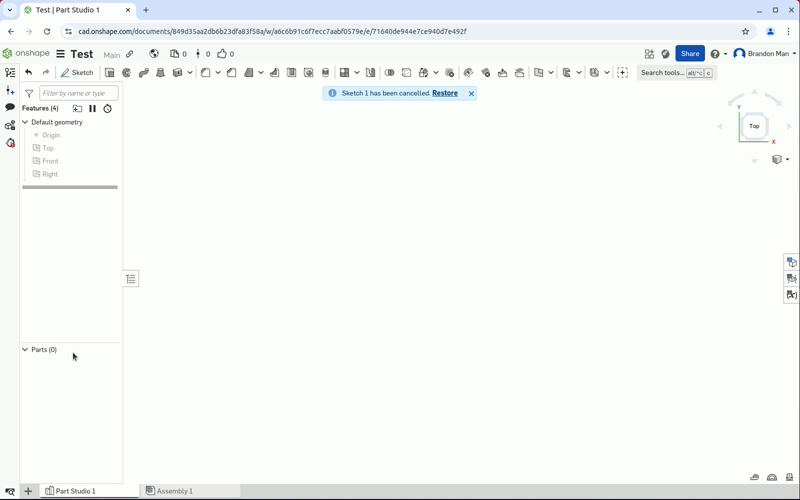
key(up)
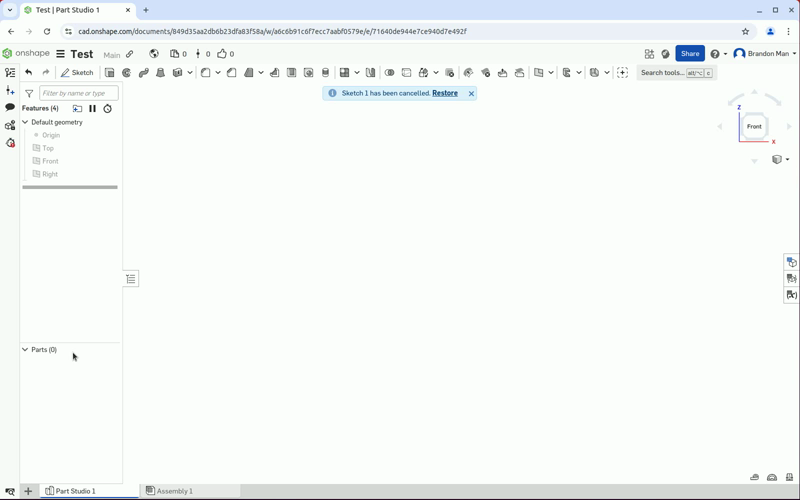
key_up(shift)
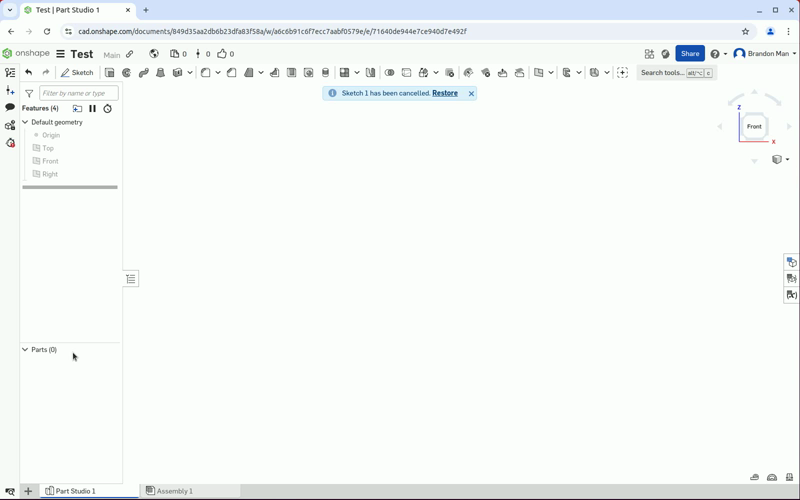
key(space)
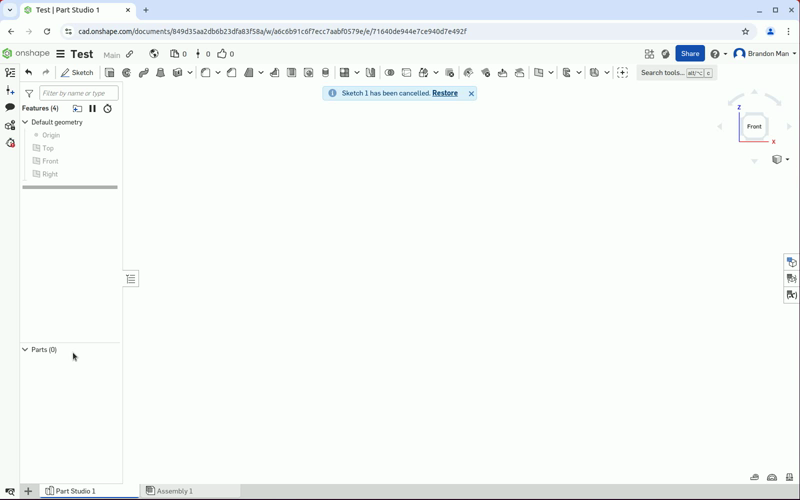
key_down(shift)
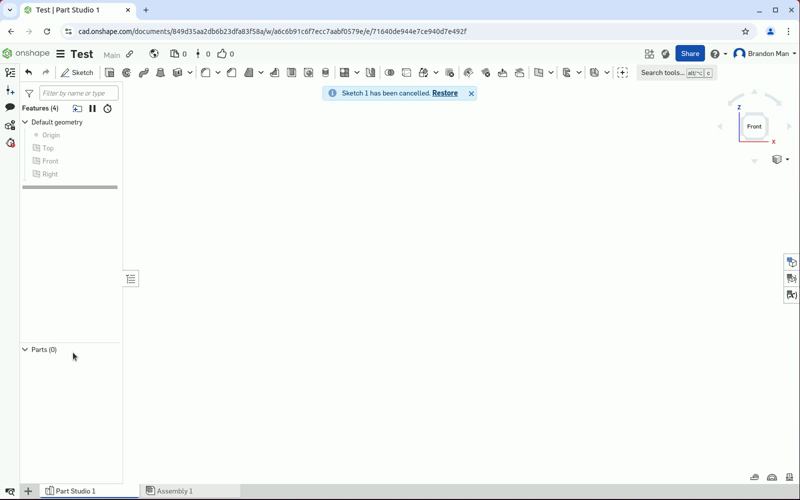
key(left)
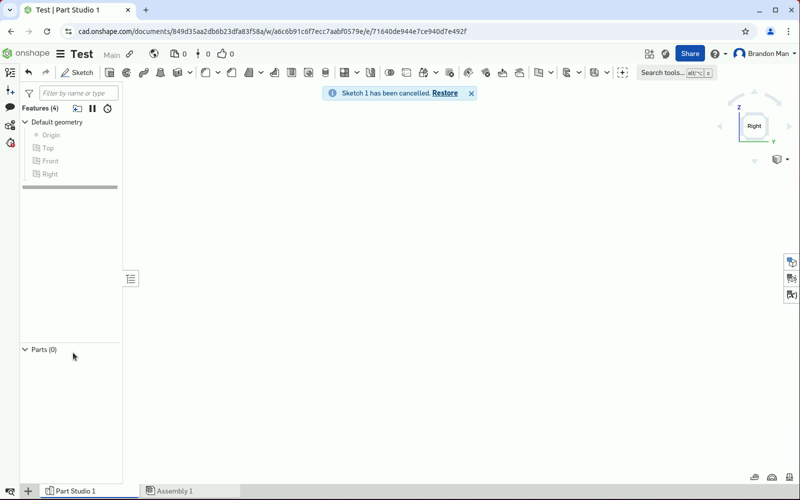
key_up(shift)
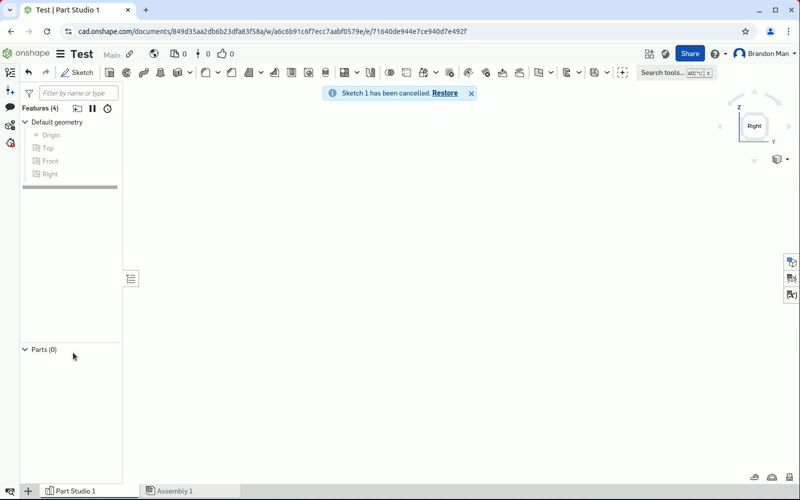
mouse_move(73, 352)
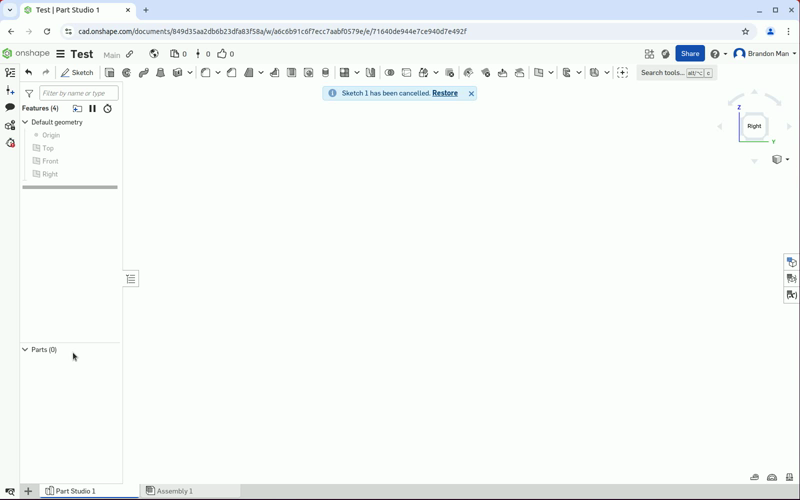
key(shift+y)
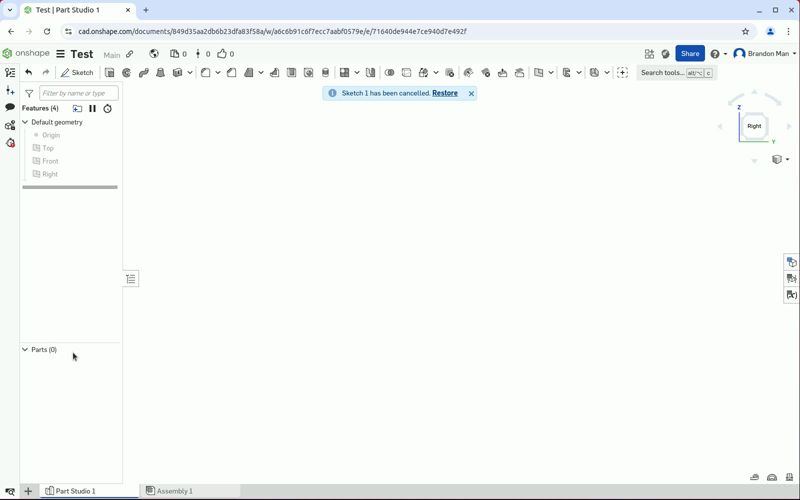
key(shift+s)
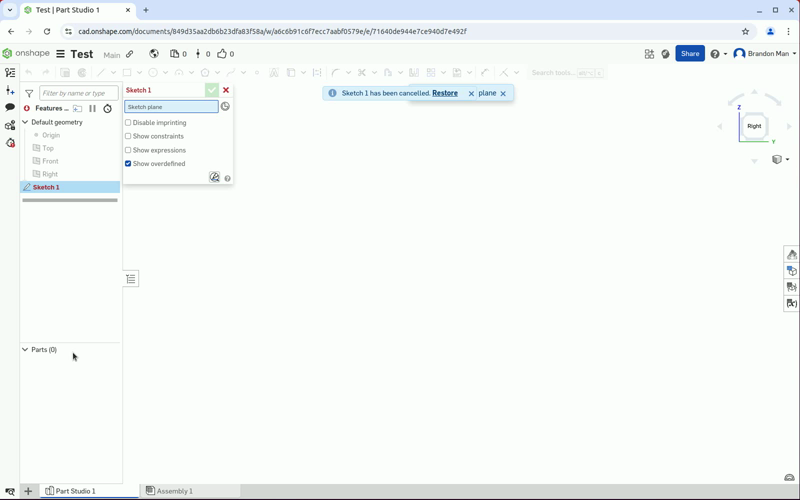
mouse_move(73, 176)
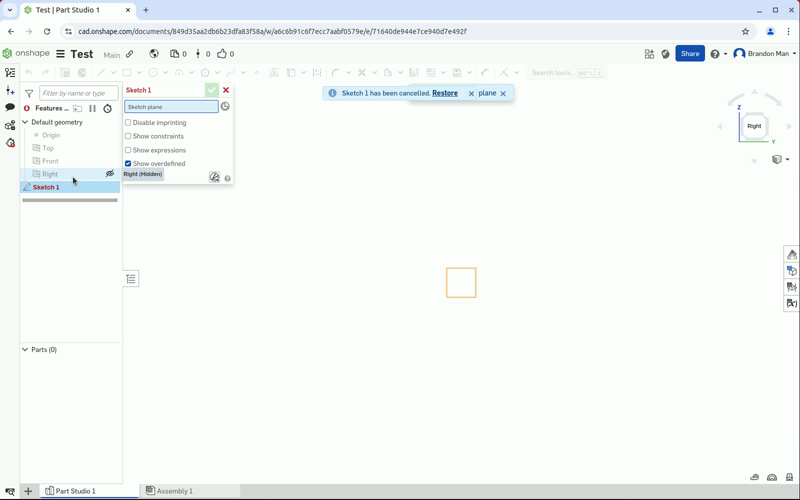
click(73, 176)
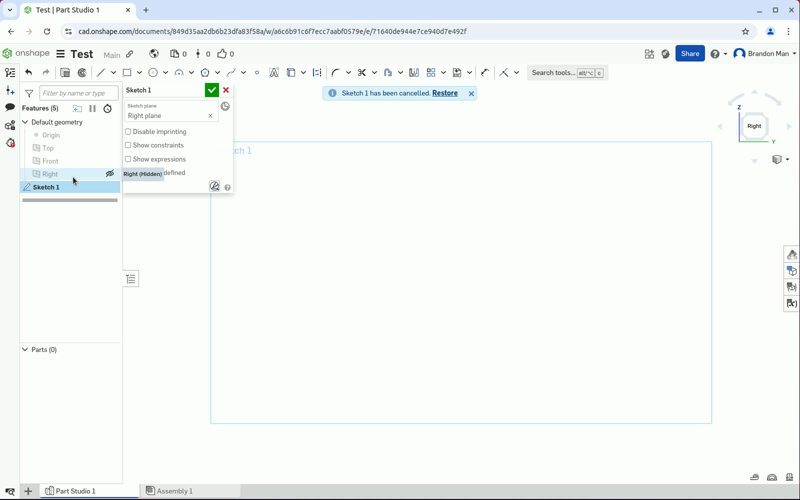
mouse_move(73, 352)
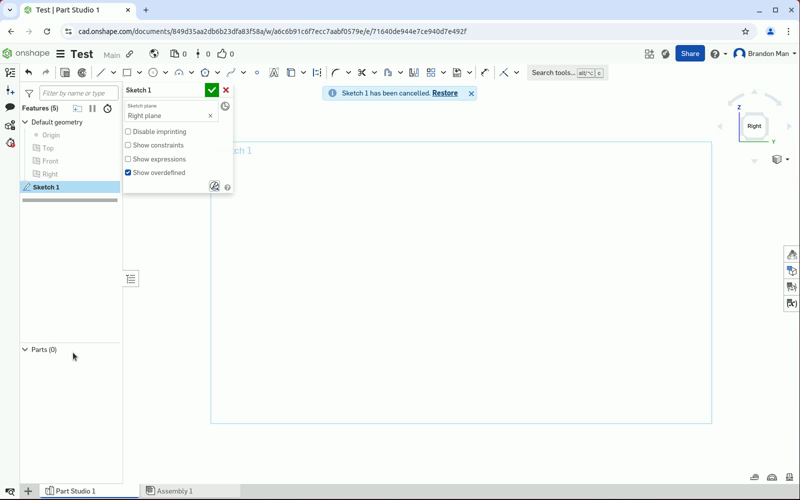
key(y)
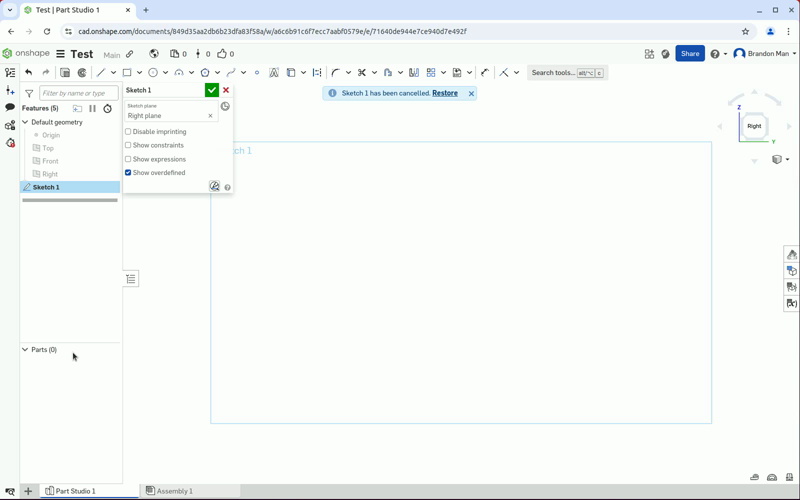
key(c)
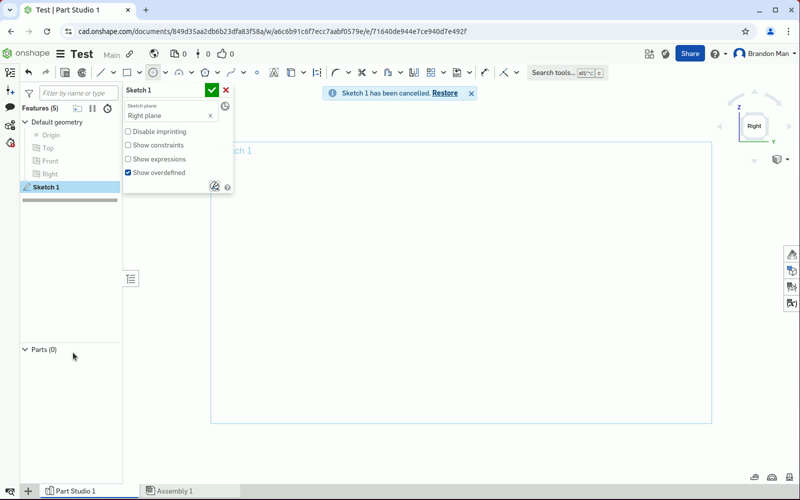
key_down(shift)
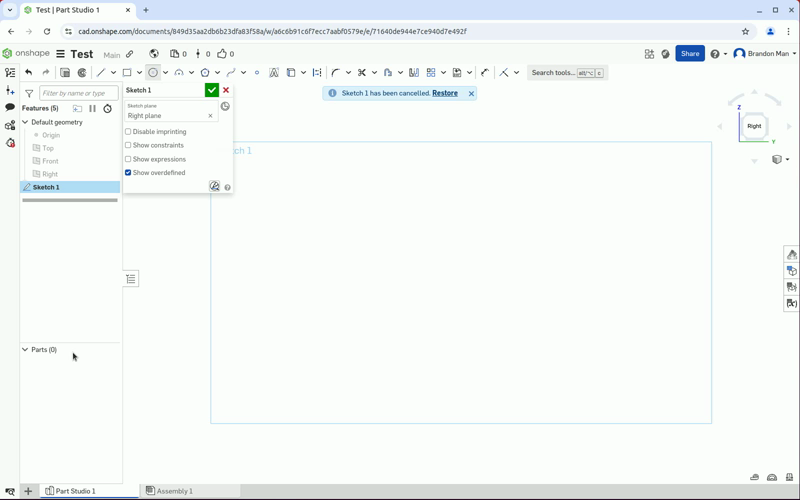
mouse_move(460, 282)
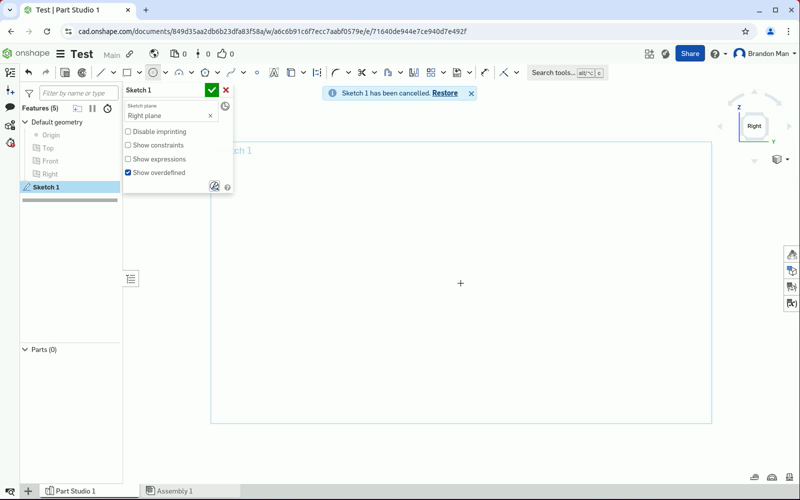
click(460, 282)
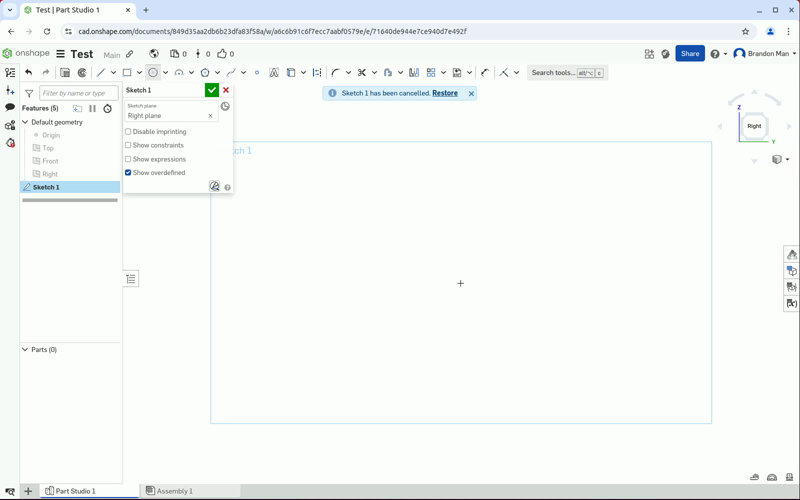
key_up(shift)
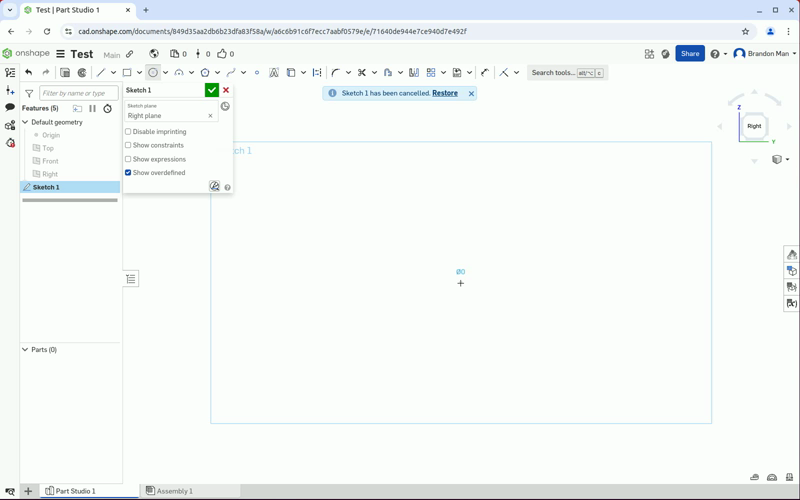
mouse_move(527, 282)
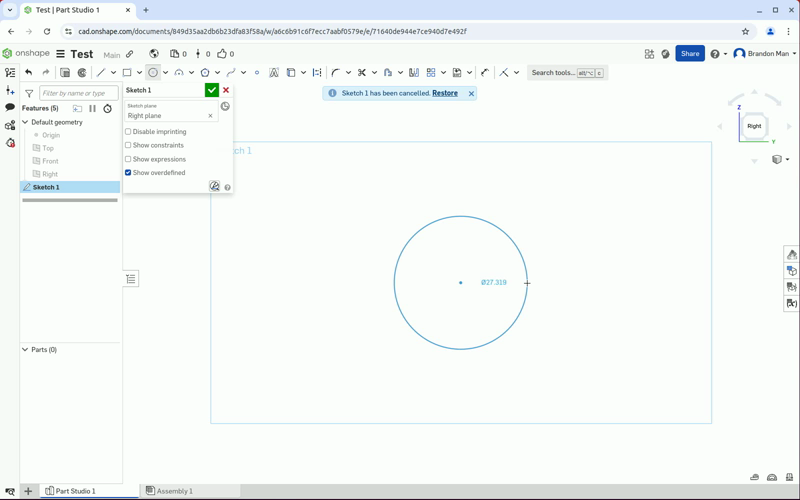
click(527, 282)
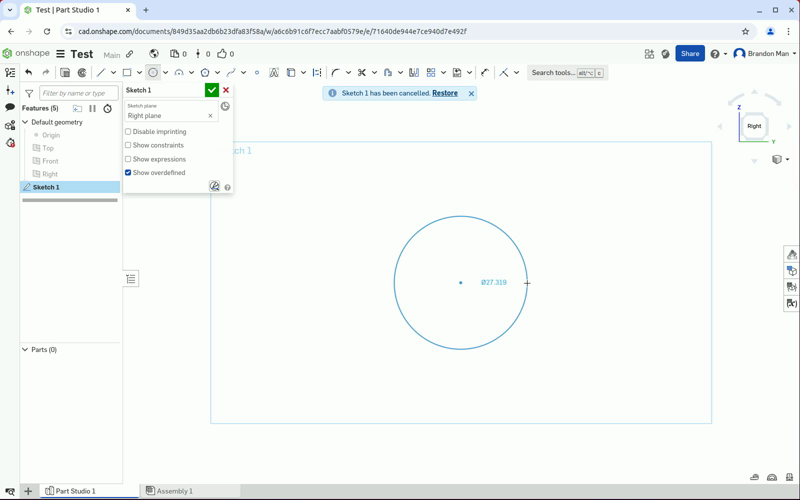
key(esc)
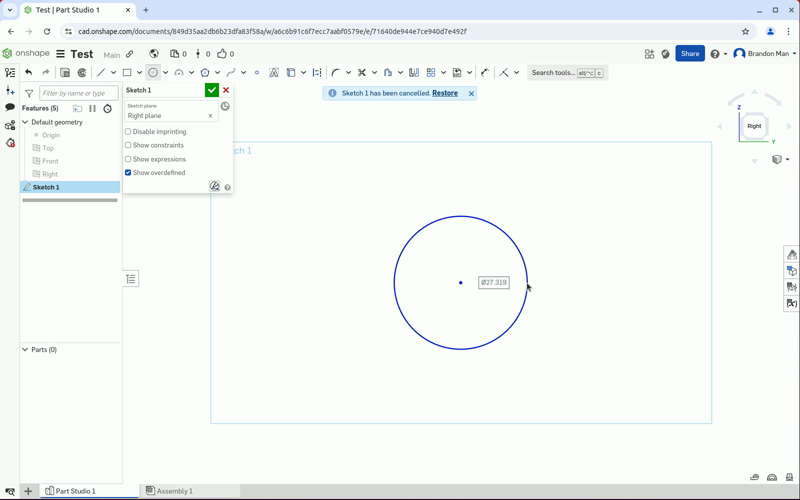
key(c)
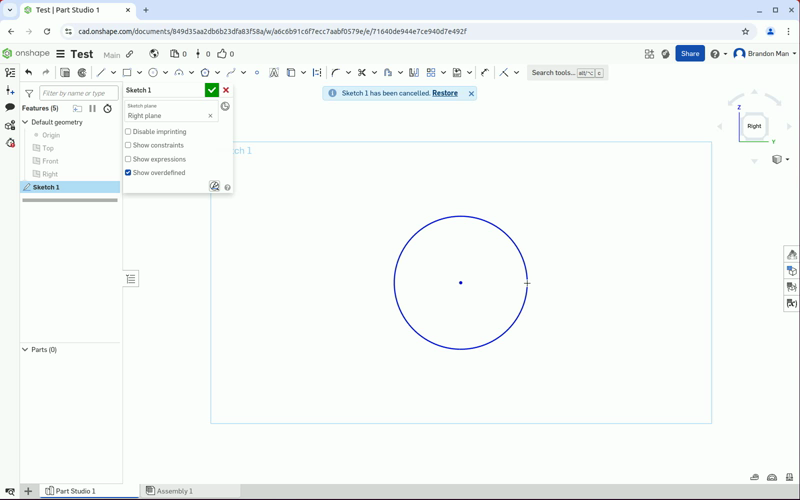
key_down(shift)
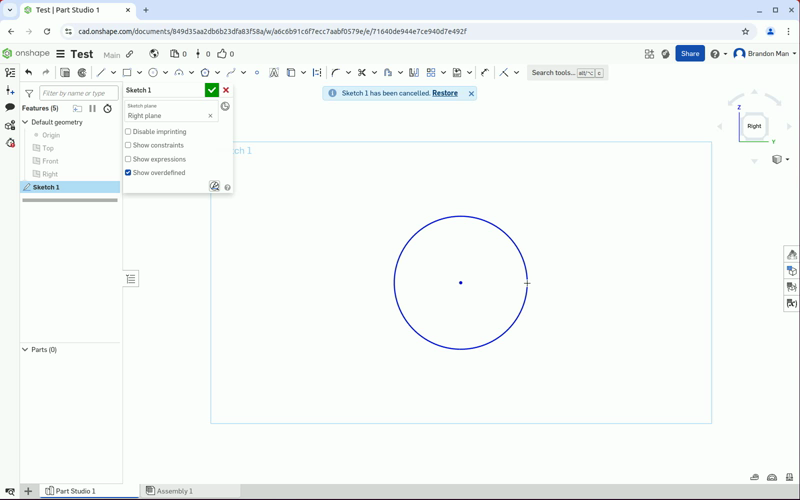
mouse_move(460, 282)
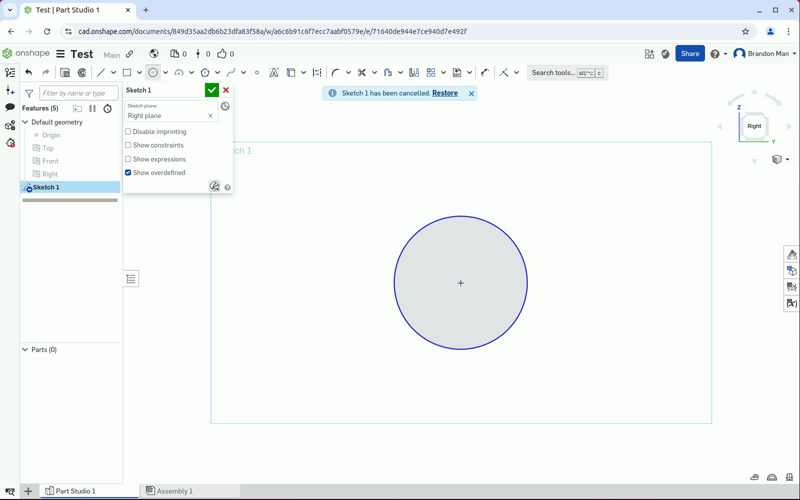
click(460, 282)
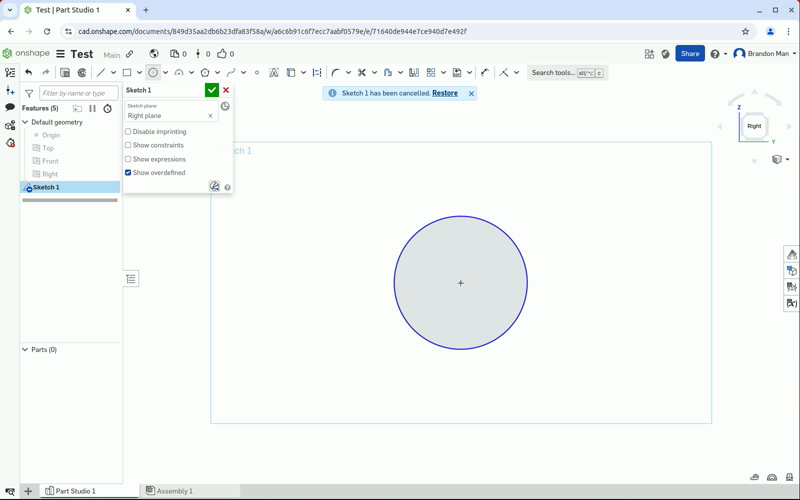
key_up(shift)
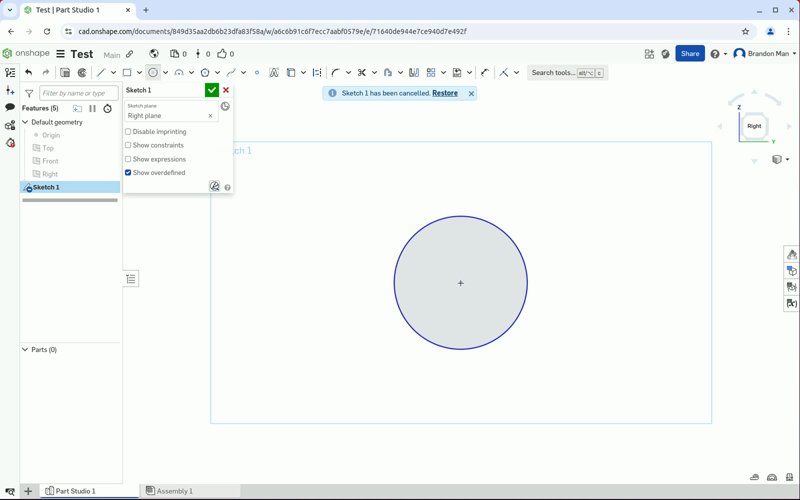
mouse_move(506, 282)
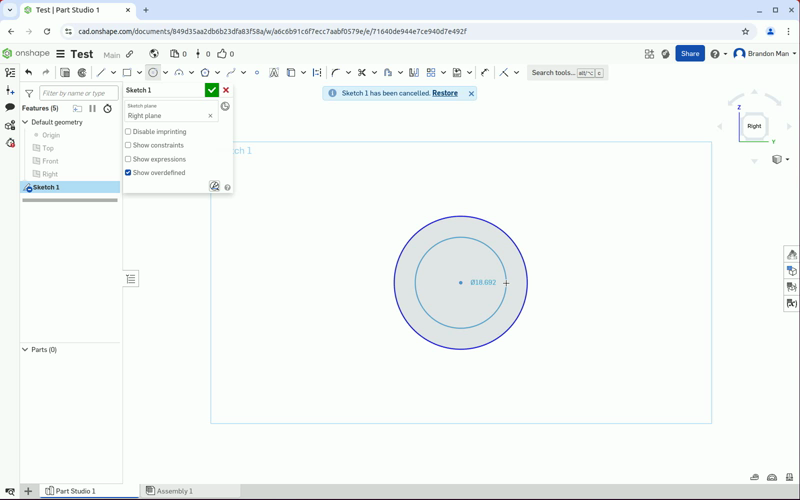
click(506, 282)
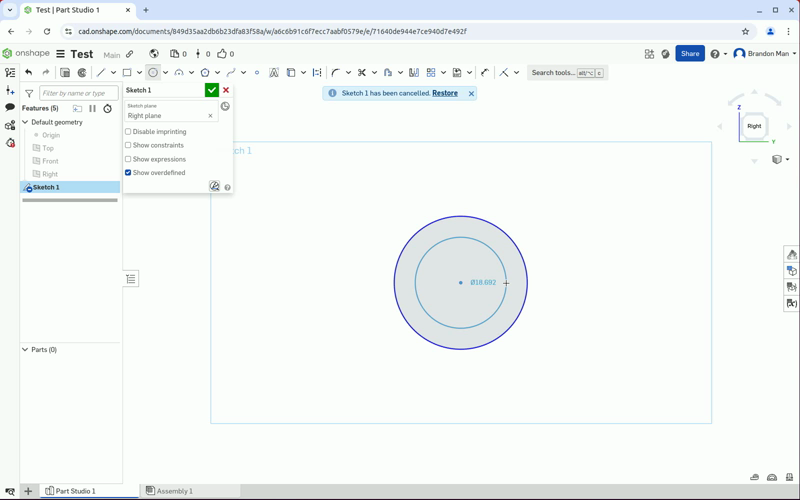
key(esc)
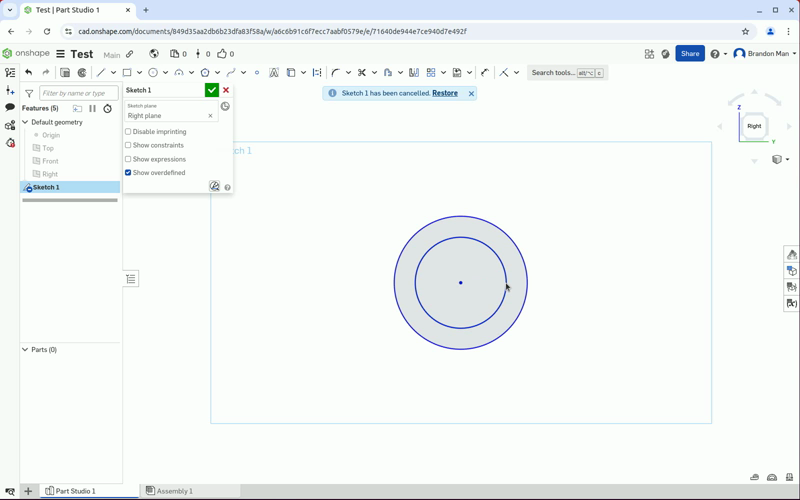
mouse_move(409, 268)
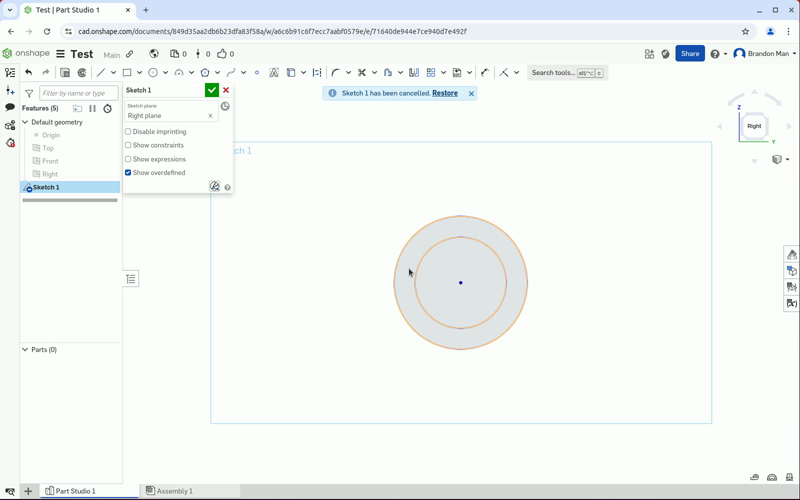
click(409, 268)
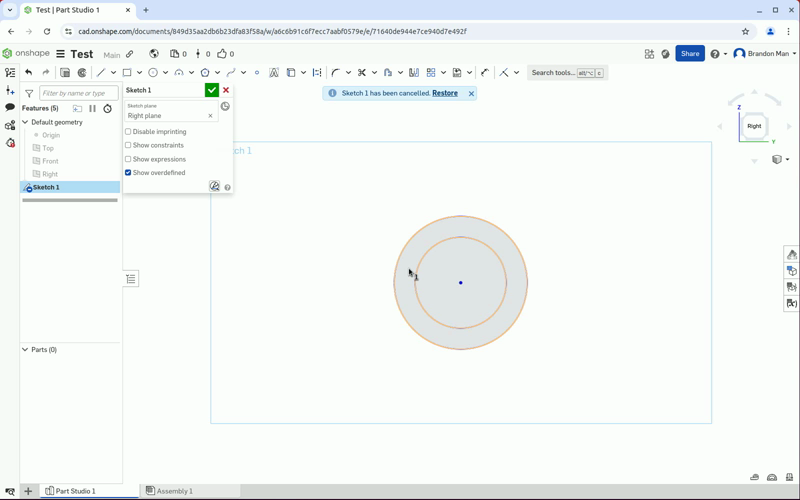
mouse_move(73, 352)
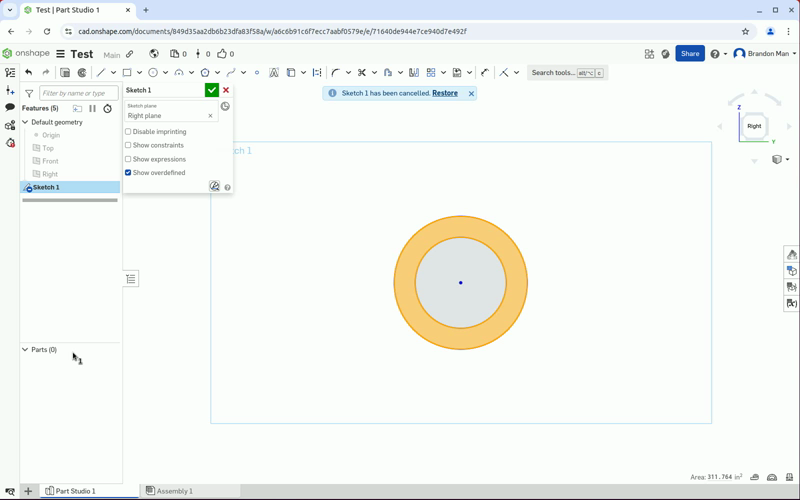
key(shift+y)
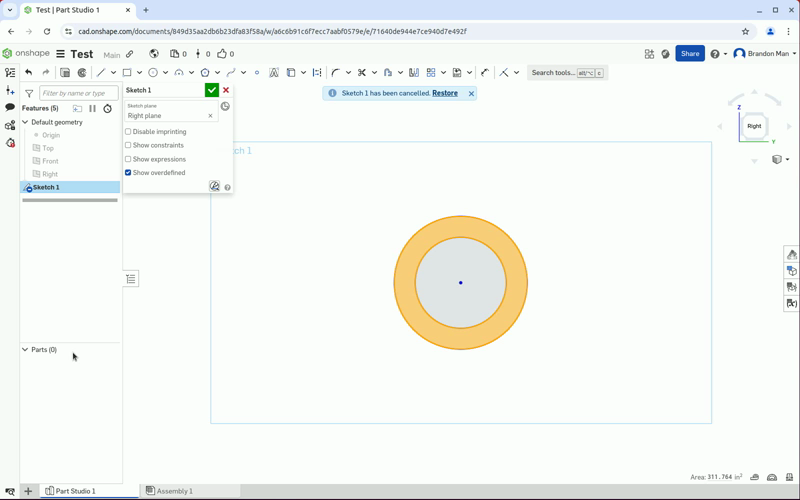
key(shift+e)
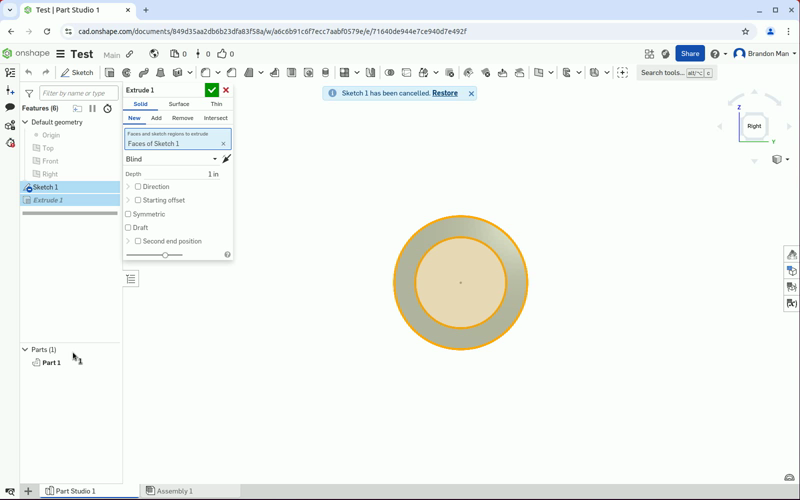
mouse_move(143, 106)
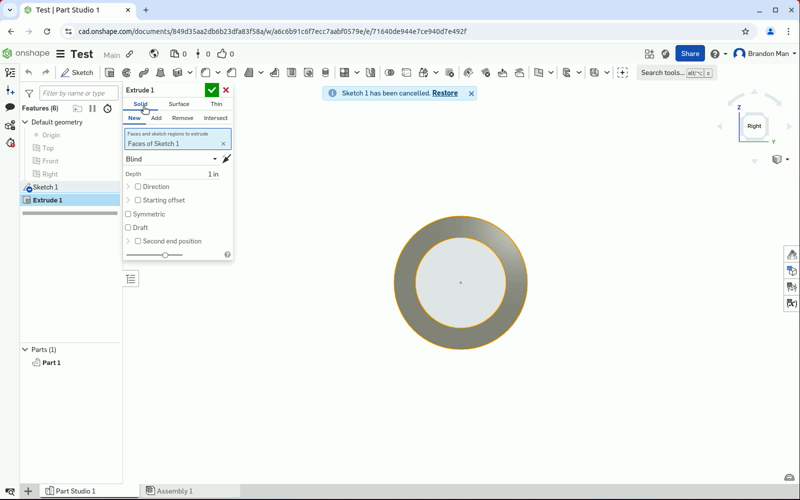
click(143, 106)
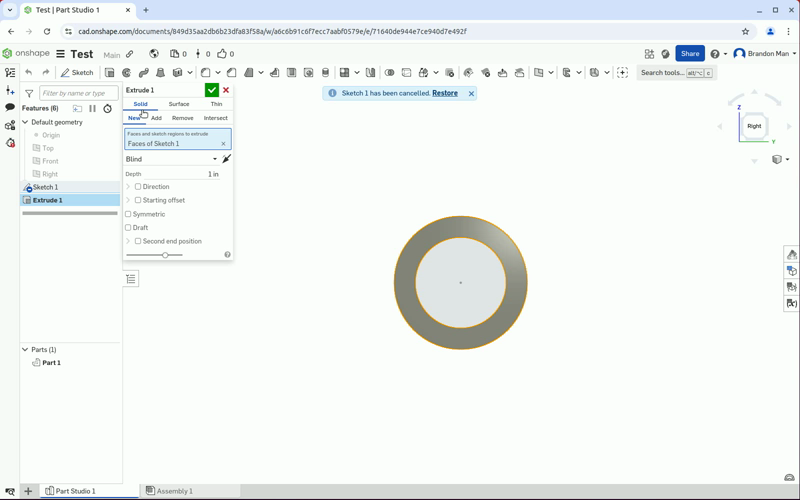
mouse_move(137, 120)
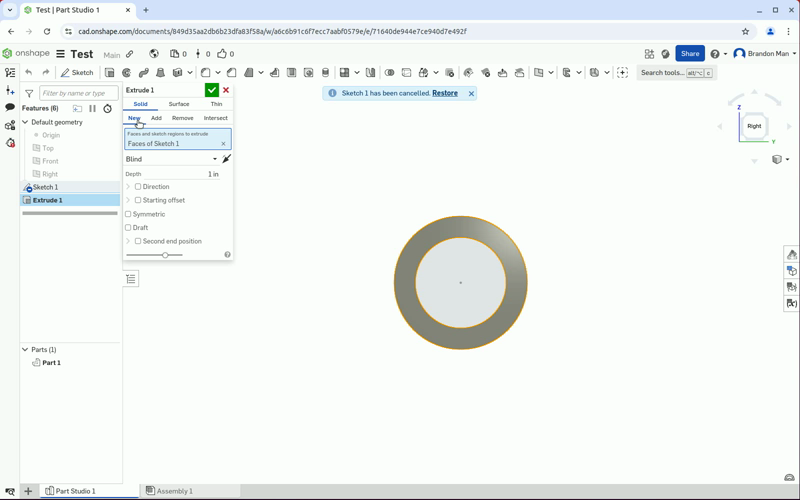
click(137, 120)
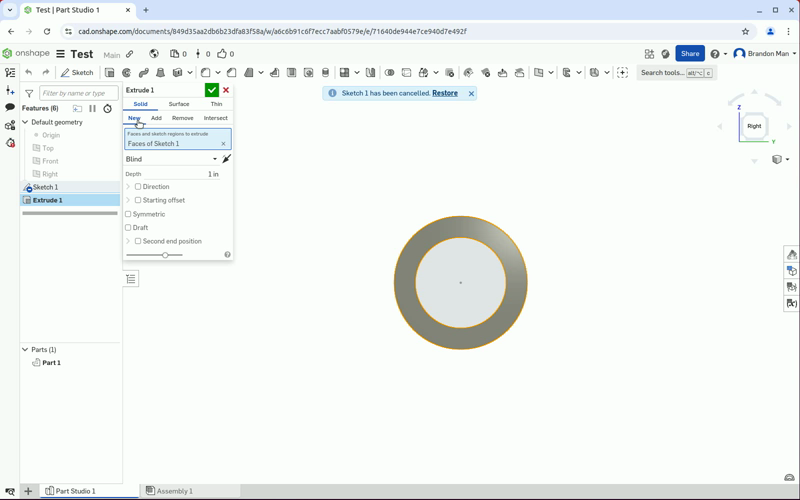
key(tab, 4)
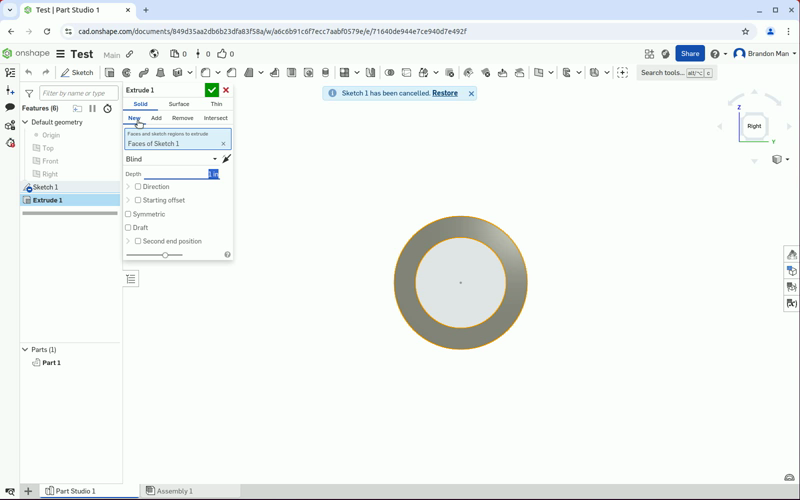
text(-18.535)
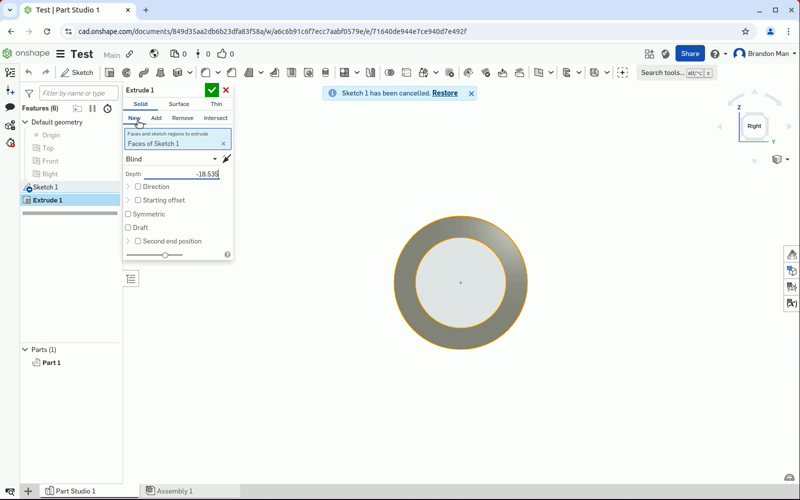
key(enter)
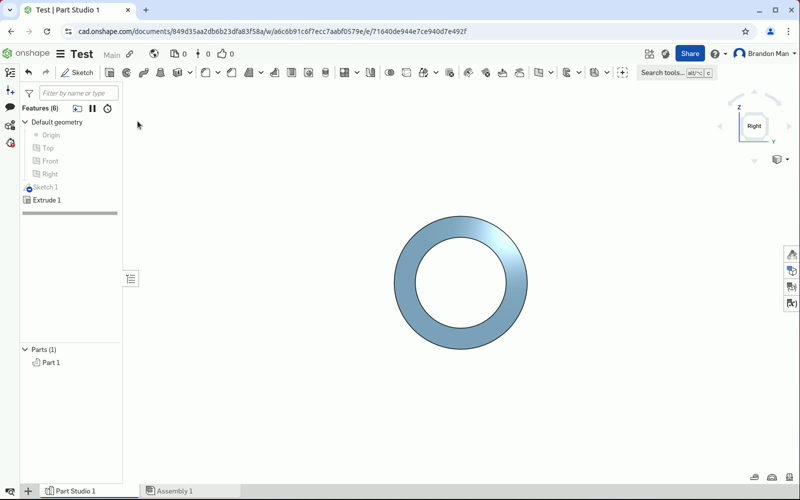
key(shift+h)
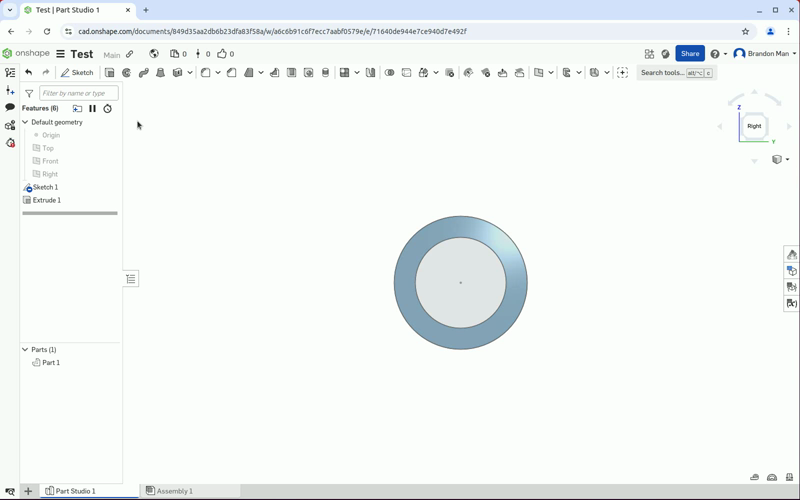
key(shift+h)
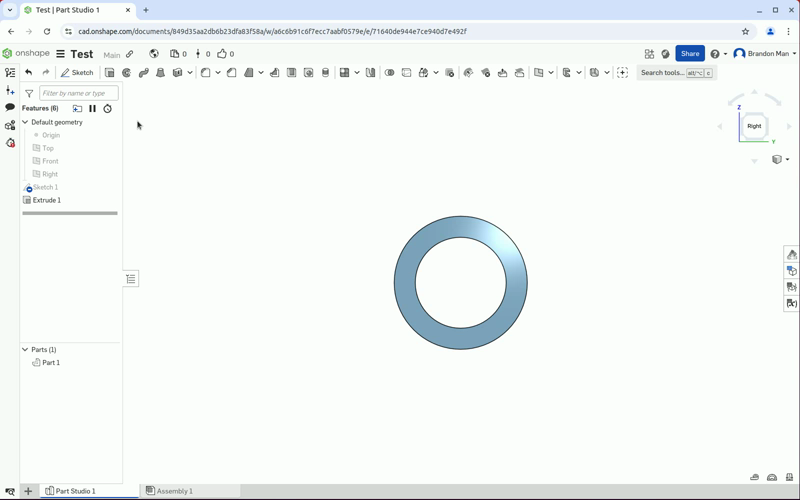
mouse_move(73, 189)
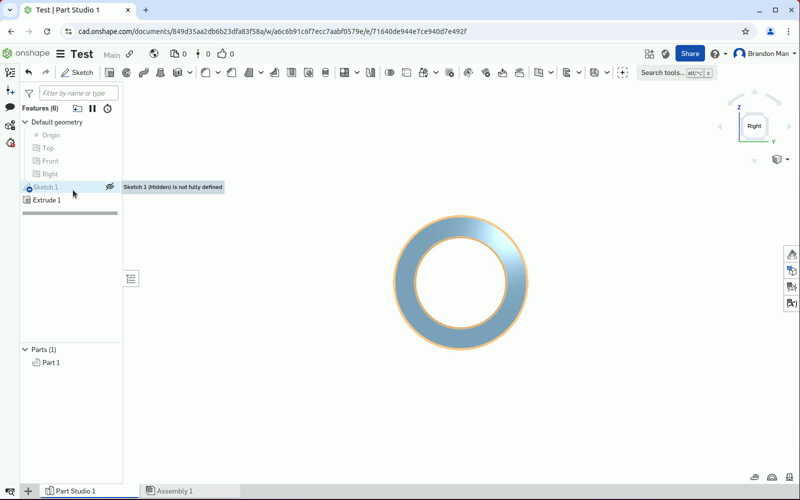
click(73, 189)
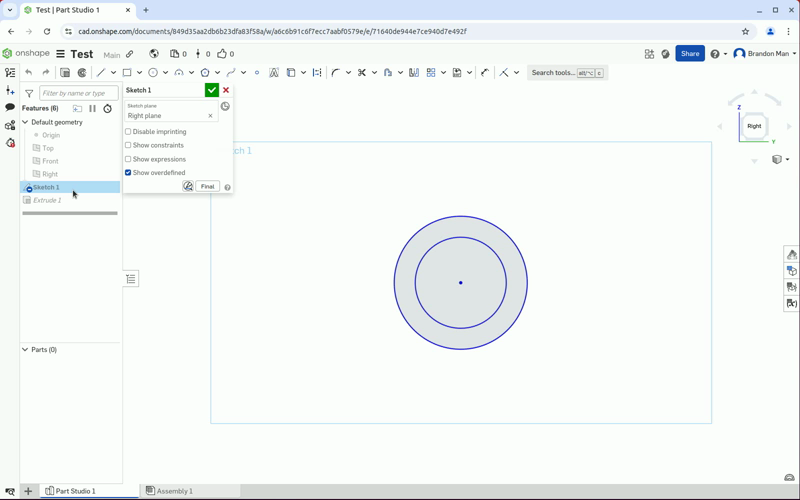
mouse_move(229, 92)
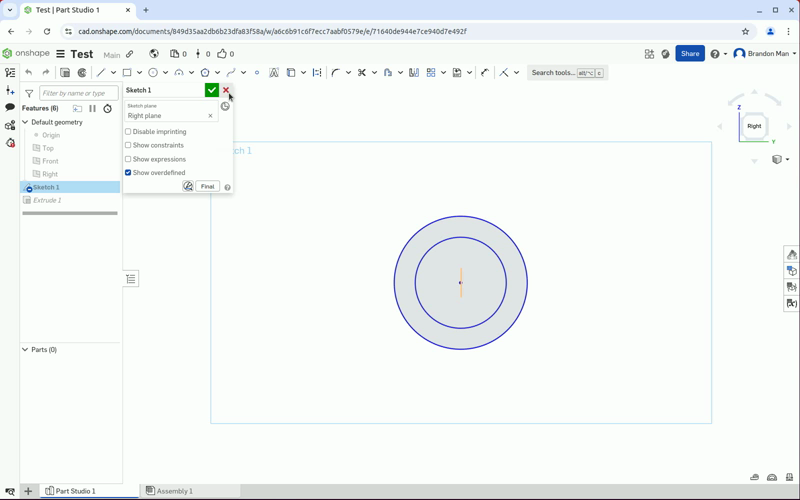
click(229, 92)
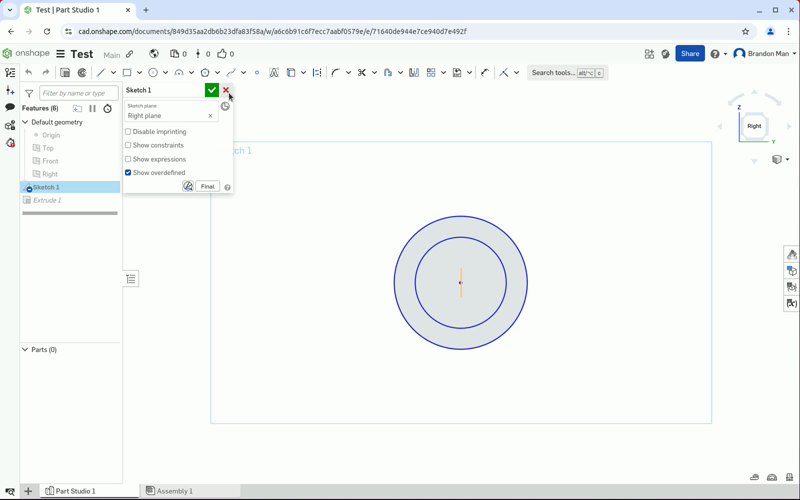
key(shift+s)
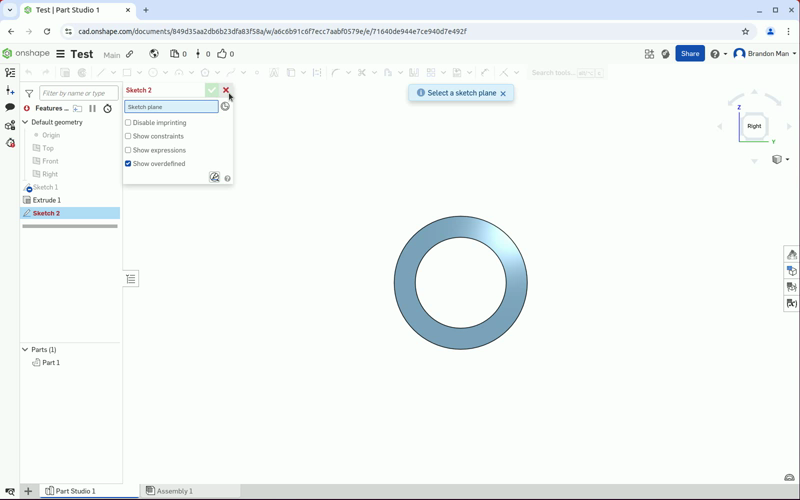
mouse_move(73, 176)
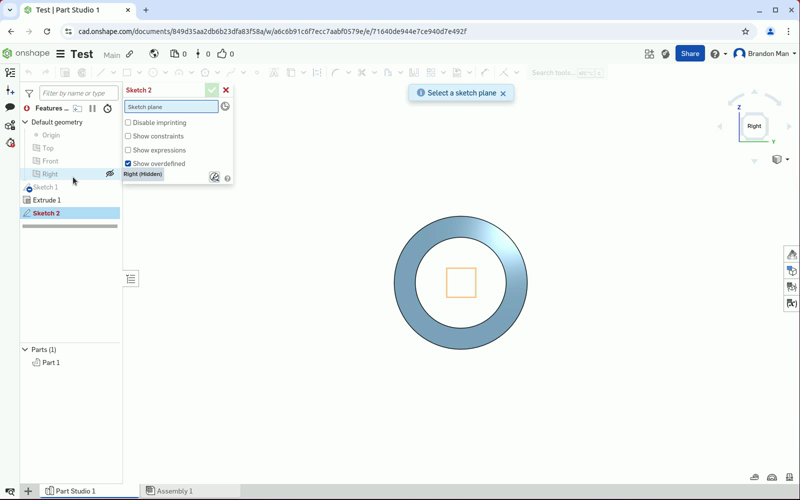
click(73, 176)
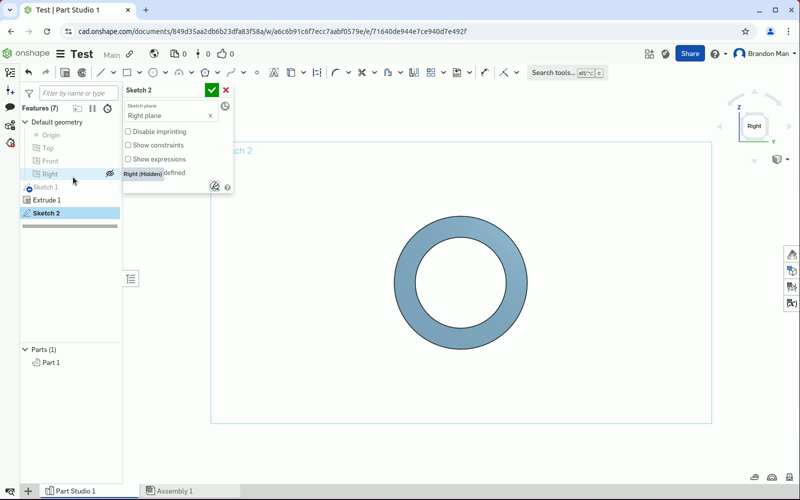
mouse_move(73, 352)
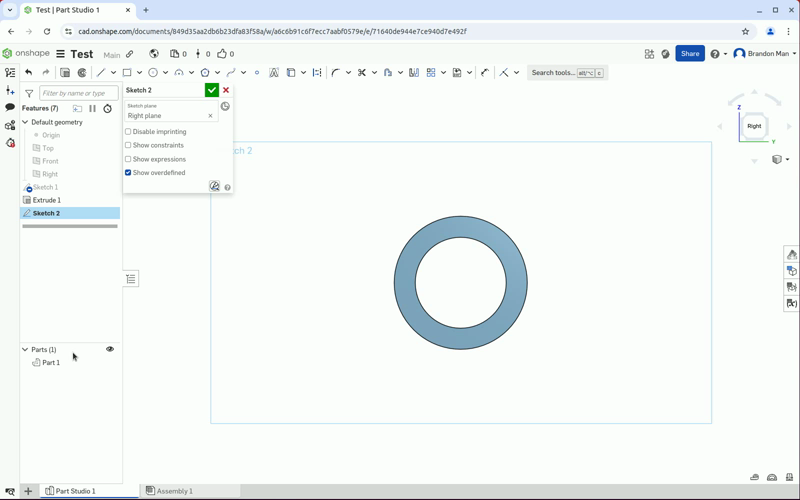
key(y)
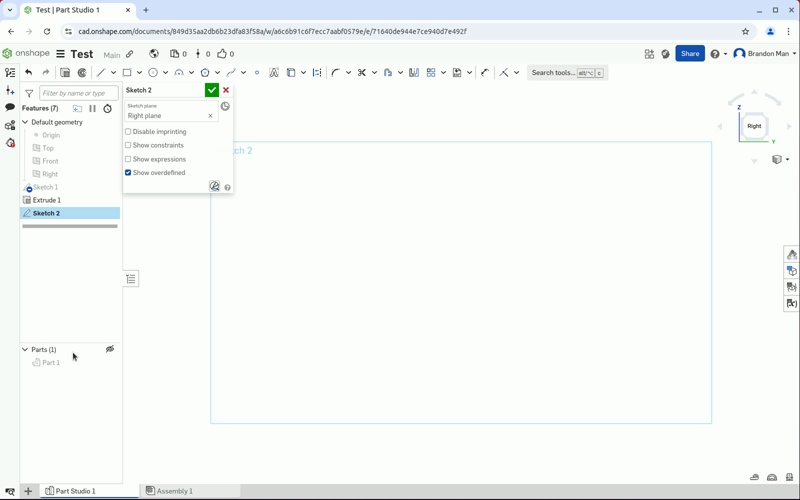
key(c)
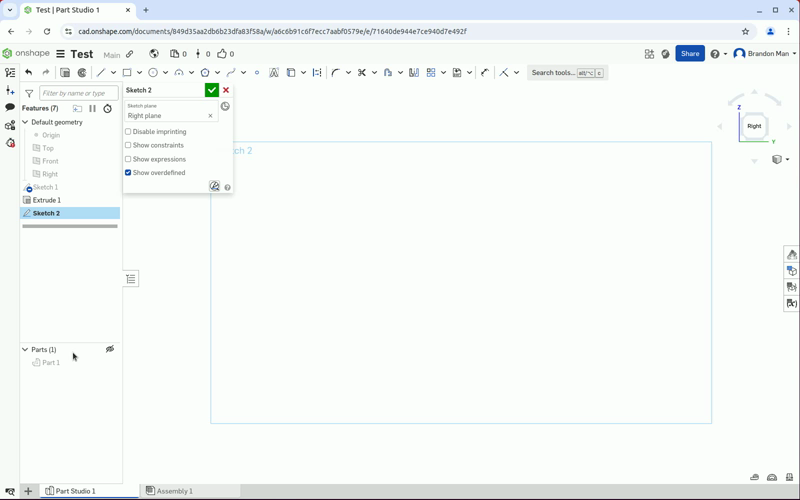
key_down(shift)
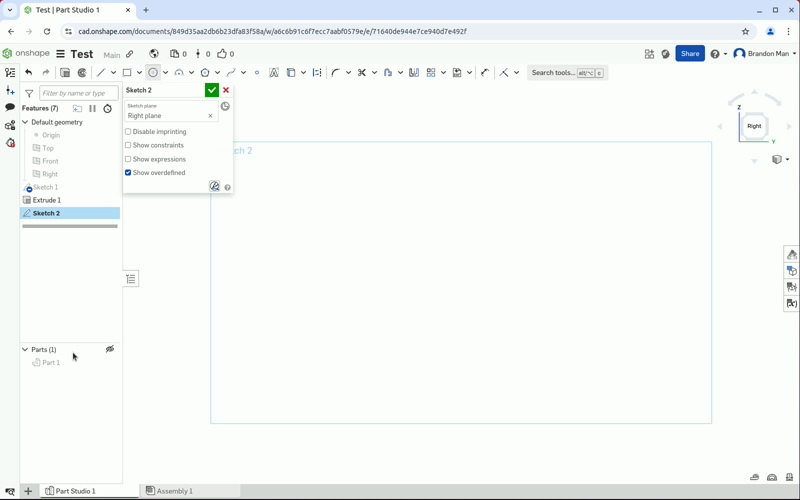
mouse_move(461, 282)
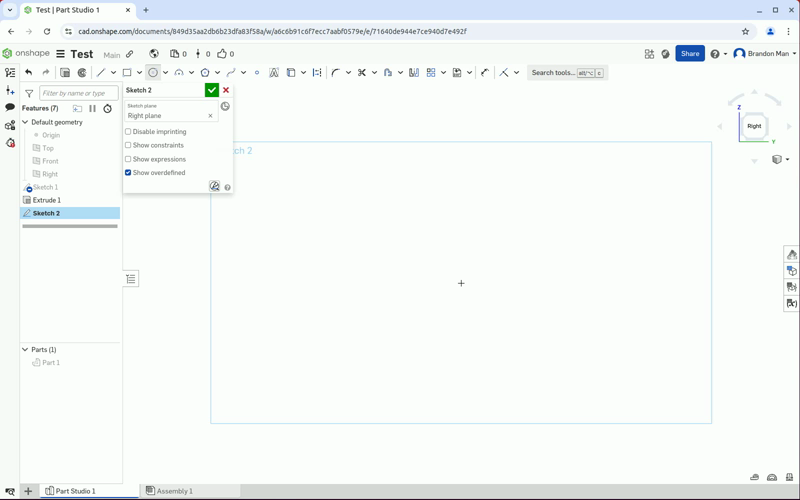
click(461, 282)
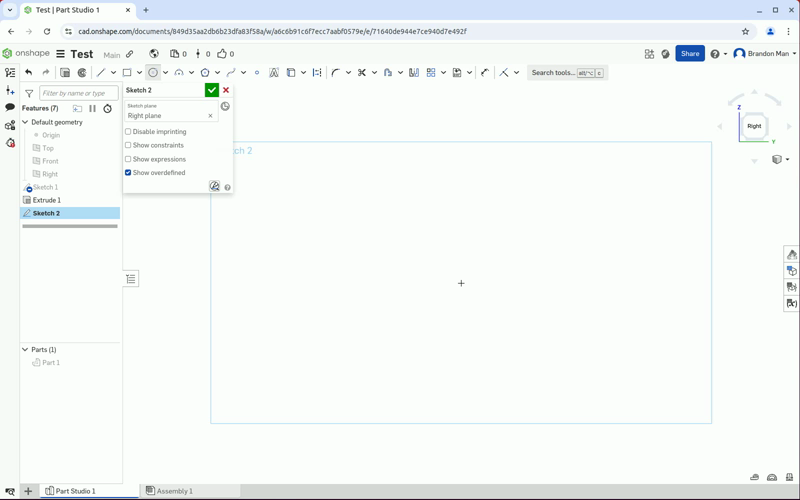
key_up(shift)
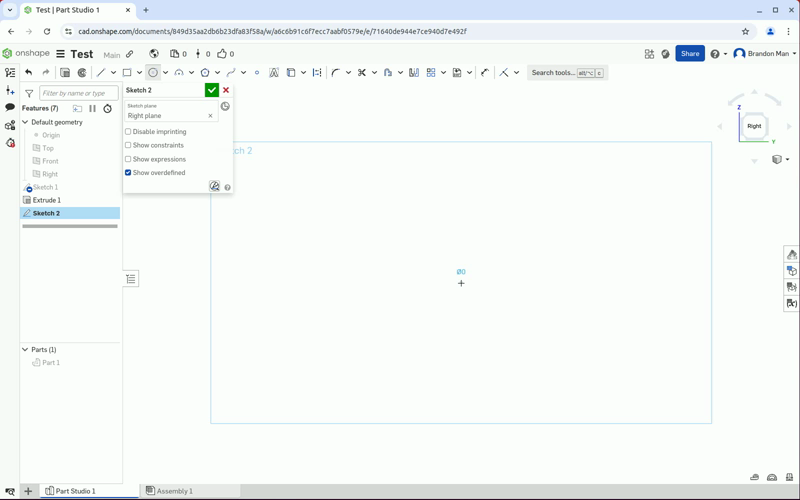
mouse_move(574, 282)
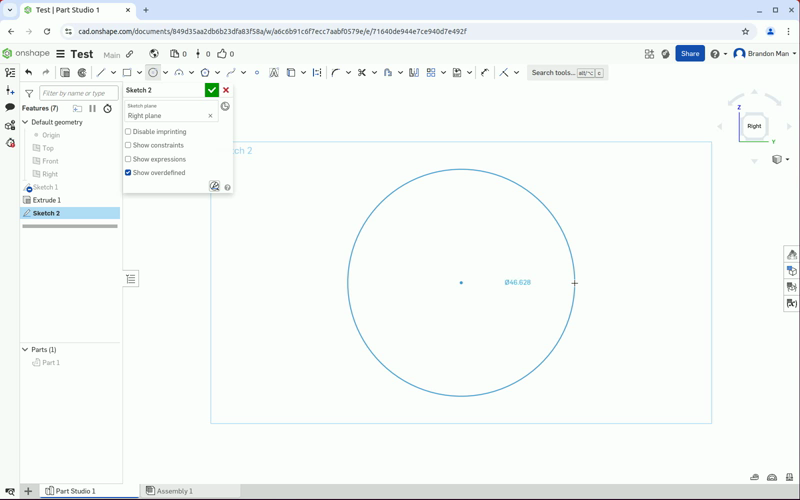
click(574, 282)
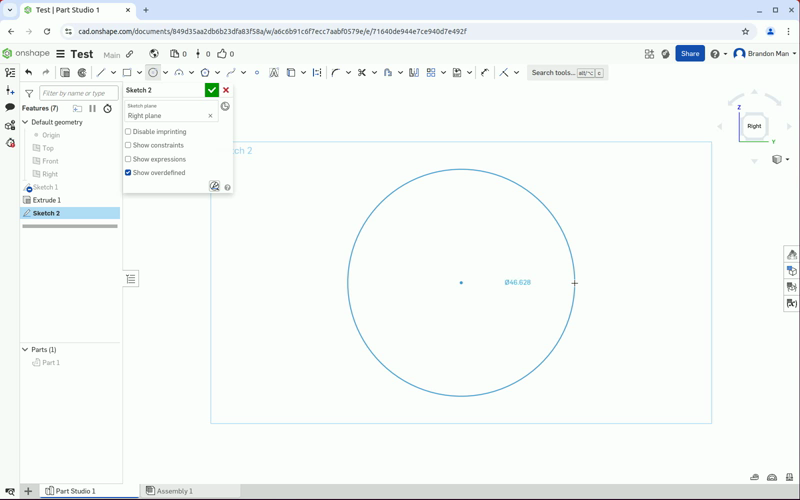
key(esc)
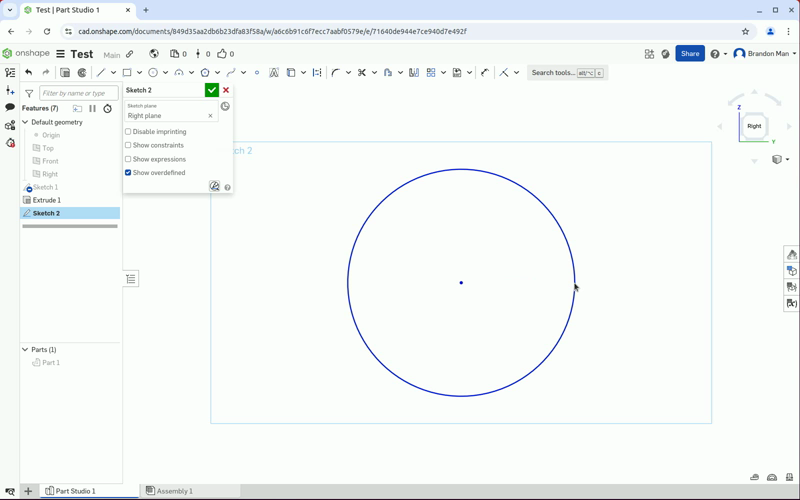
mouse_move(461, 261)
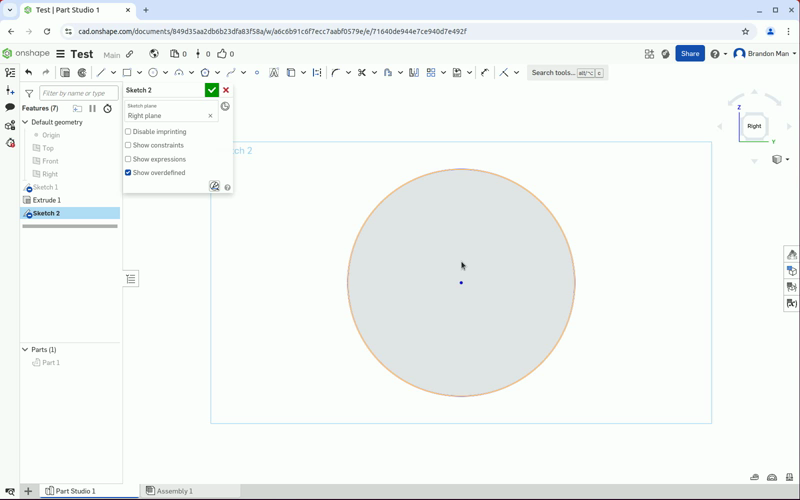
click(461, 261)
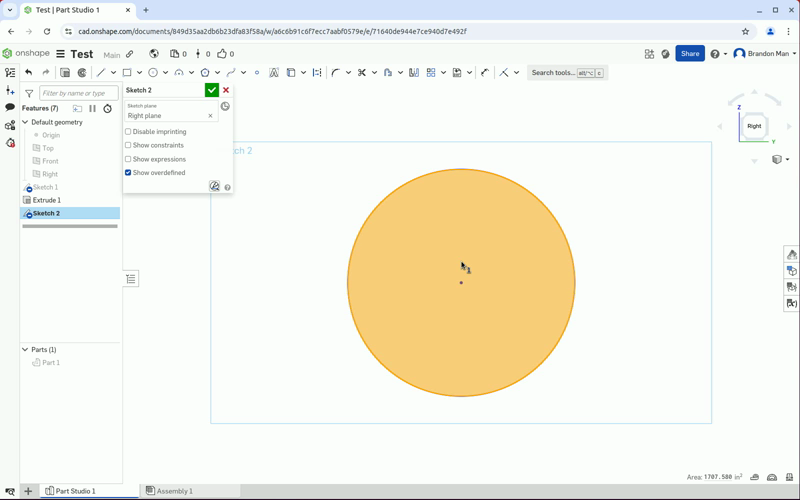
mouse_move(73, 352)
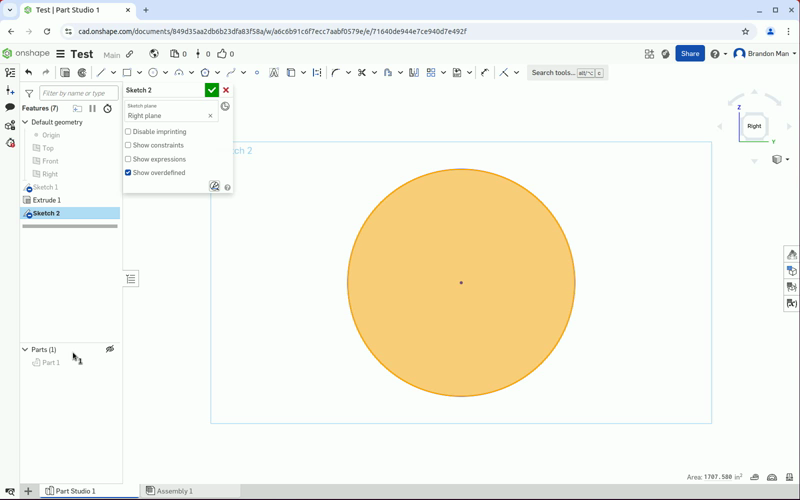
key(shift+y)
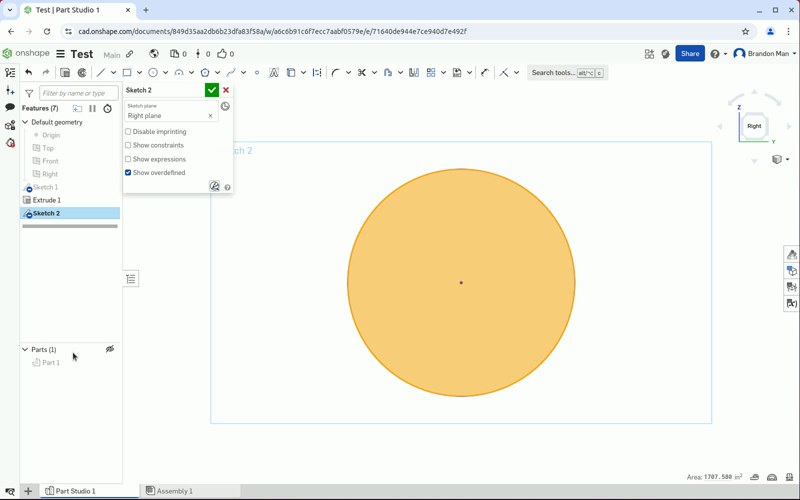
key(shift+e)
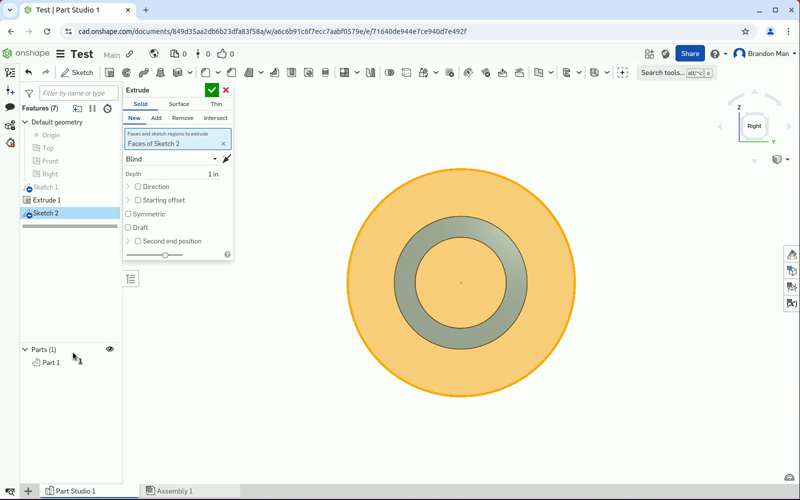
mouse_move(143, 106)
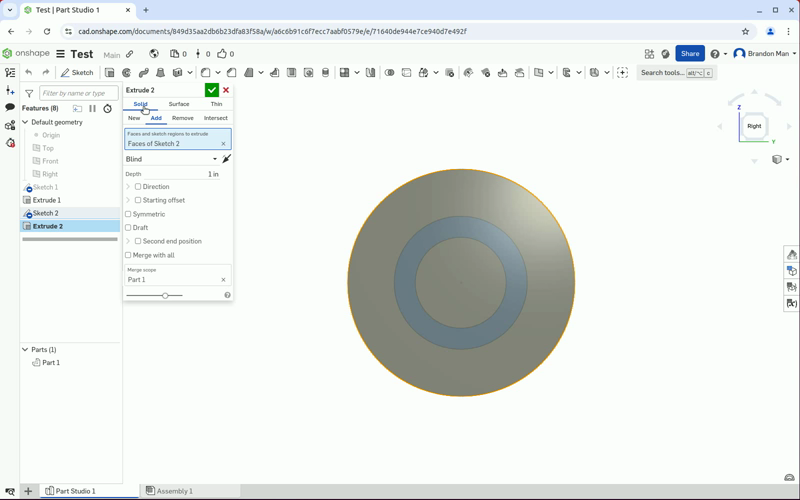
click(143, 106)
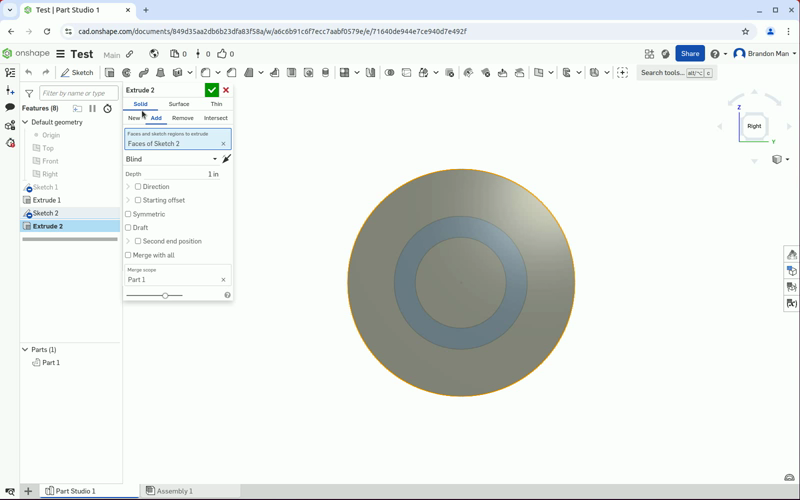
mouse_move(137, 120)
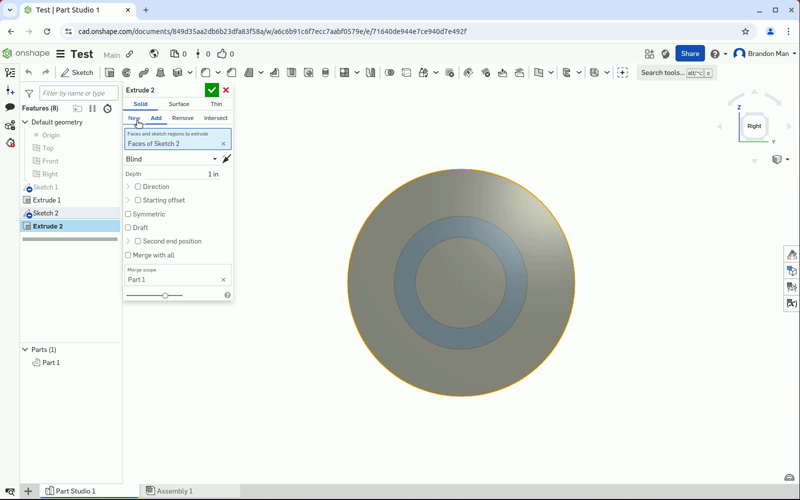
click(137, 120)
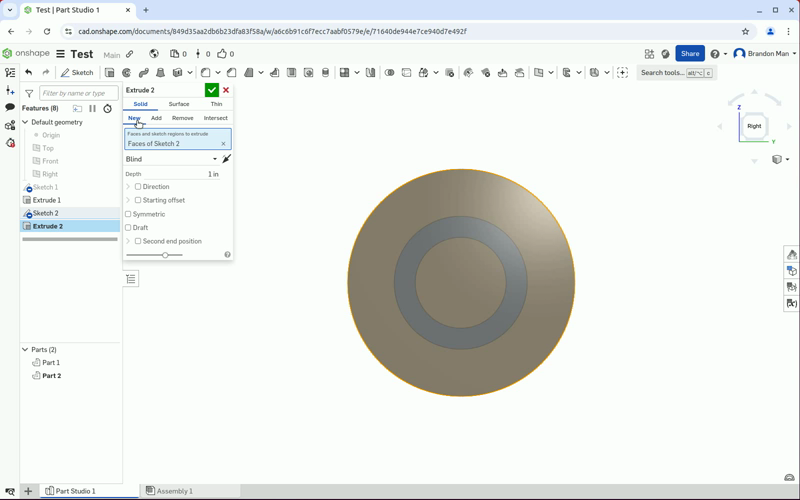
key(tab, 4)
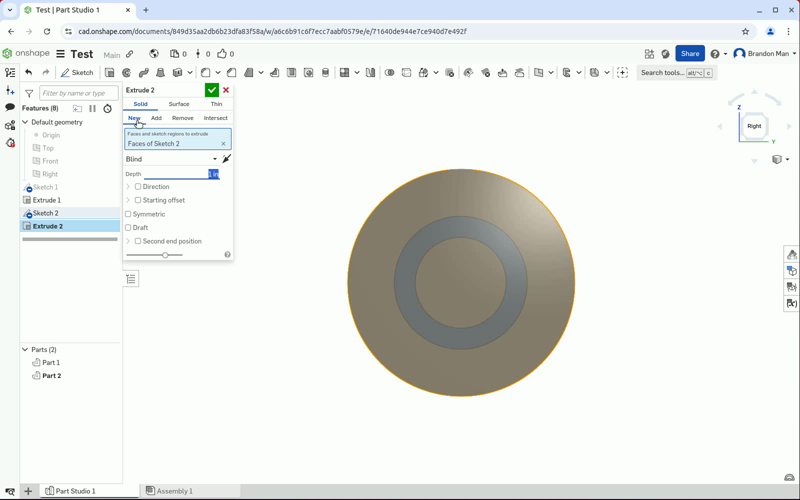
text(18.535)
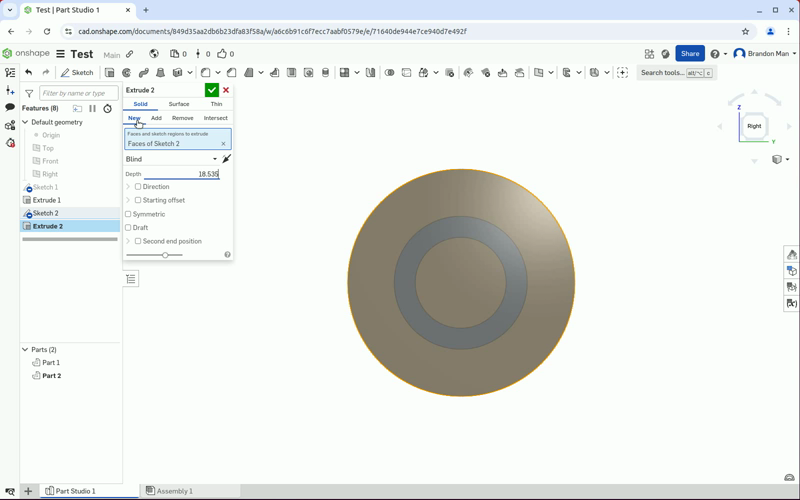
key(enter)
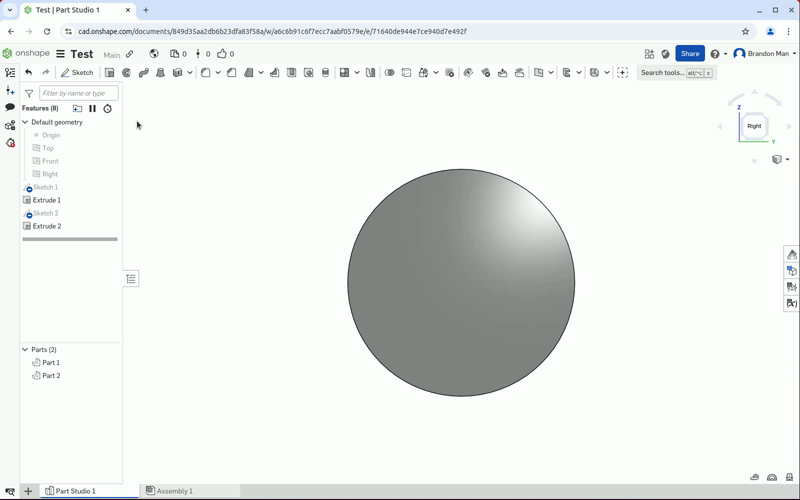
key(shift+h)
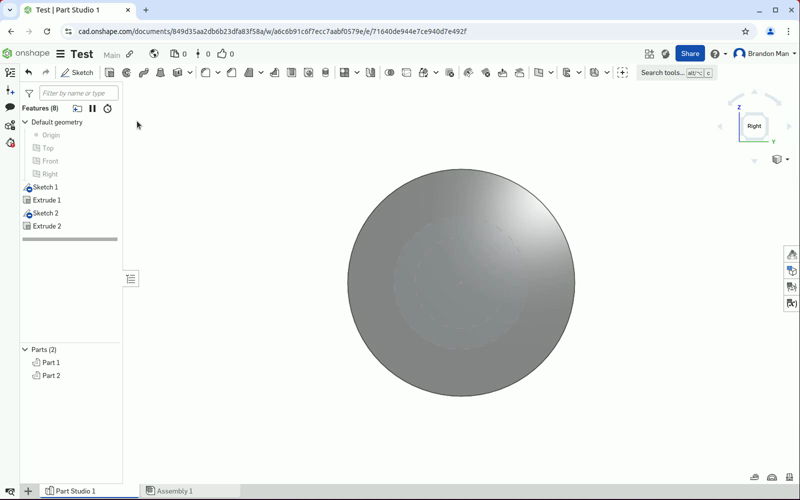
key(shift+h)
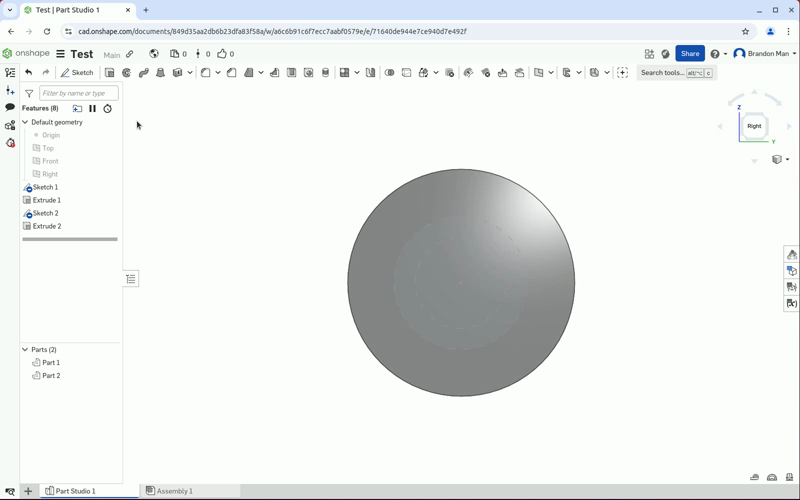
key(shift+7)
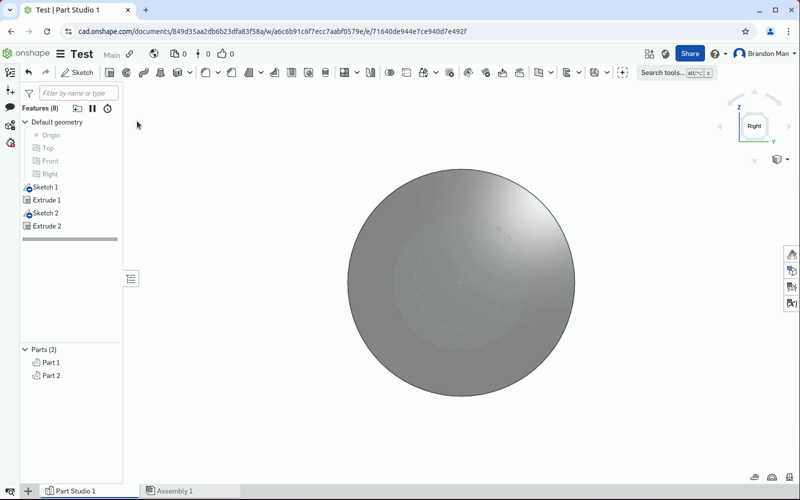
key(right, 2)
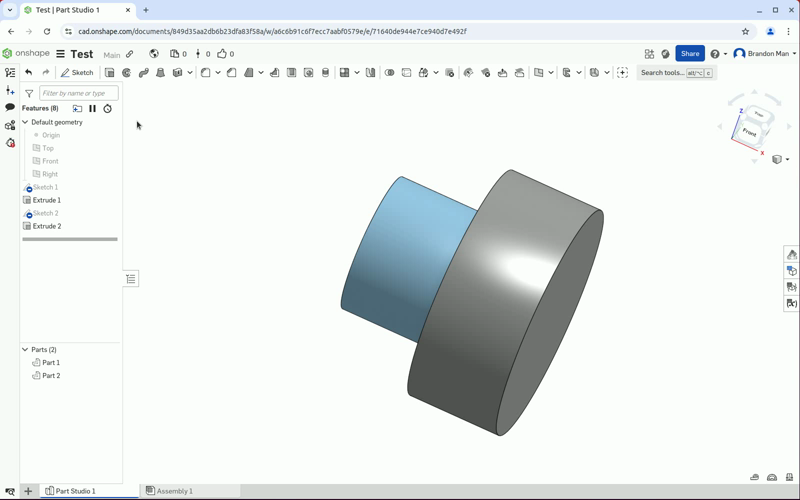
key(down, 2)
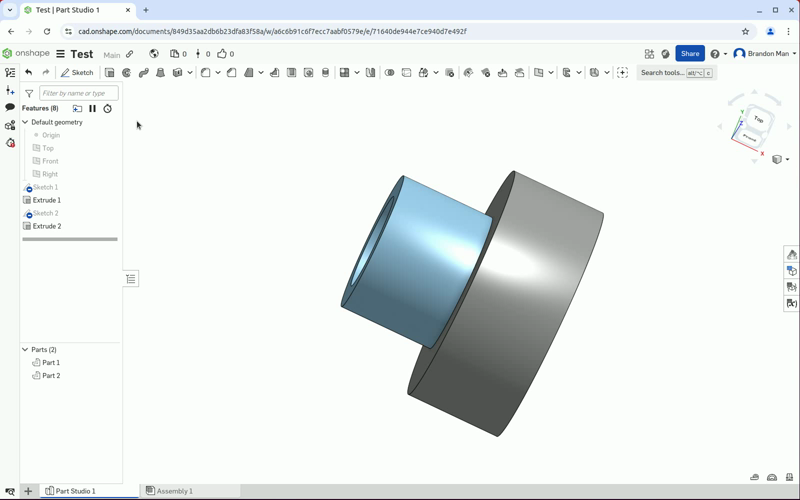
key(up, 2)
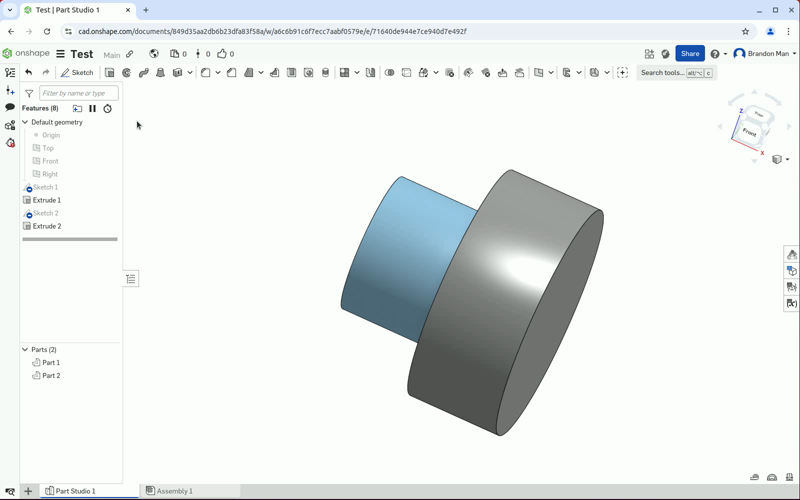
key(left, 2)
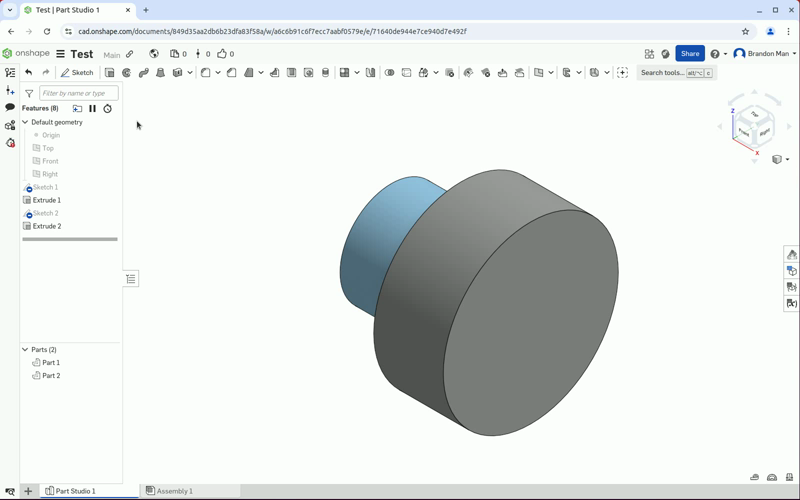
mouse_move(73, 189)
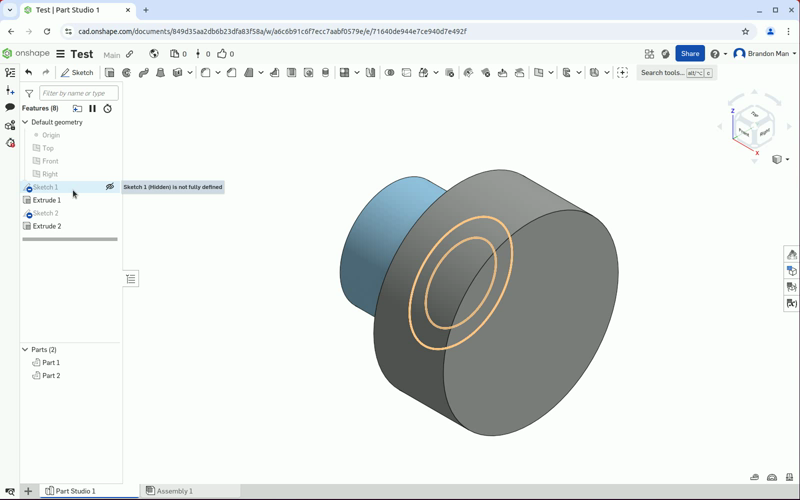
click(73, 189)